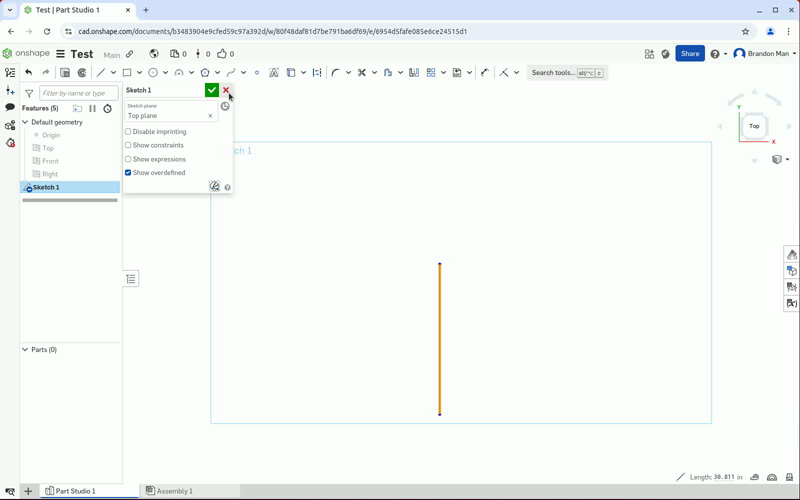
key(shift+h)
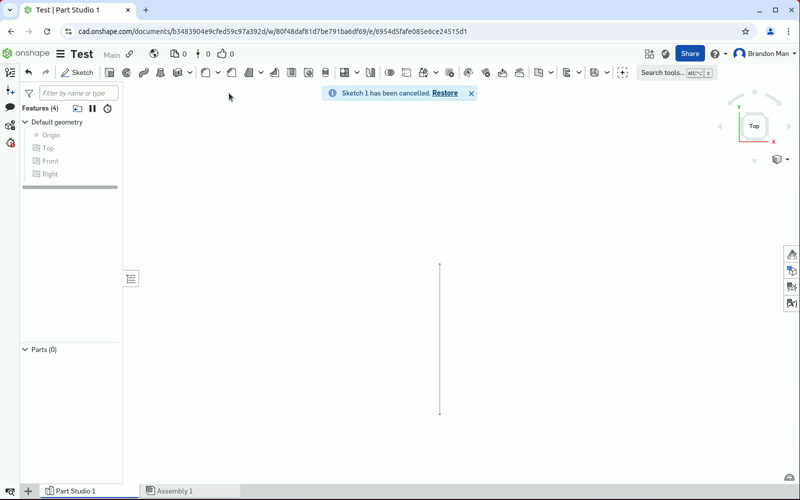
mouse_move(73, 352)
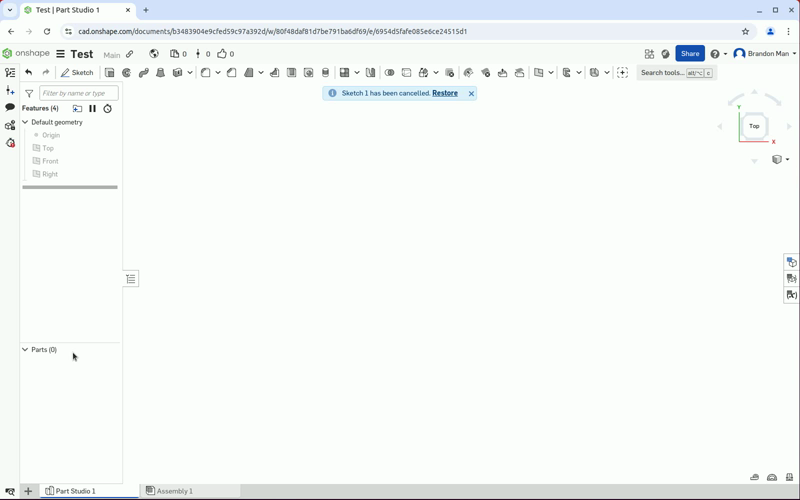
key(y)
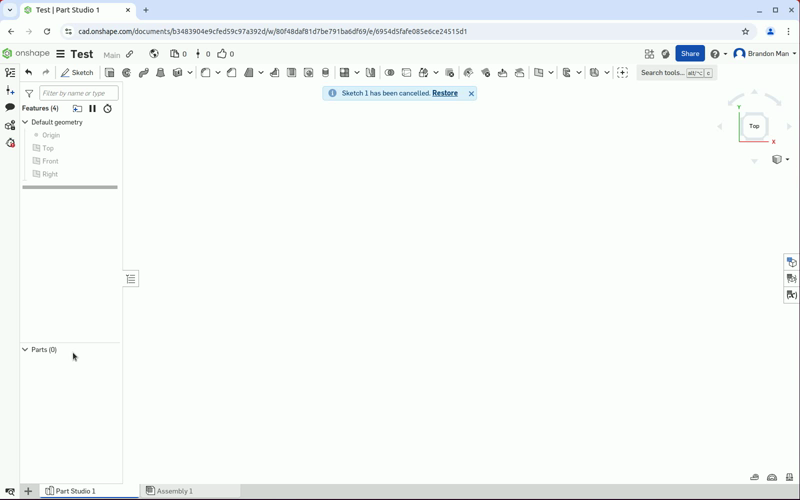
key(shift+p)
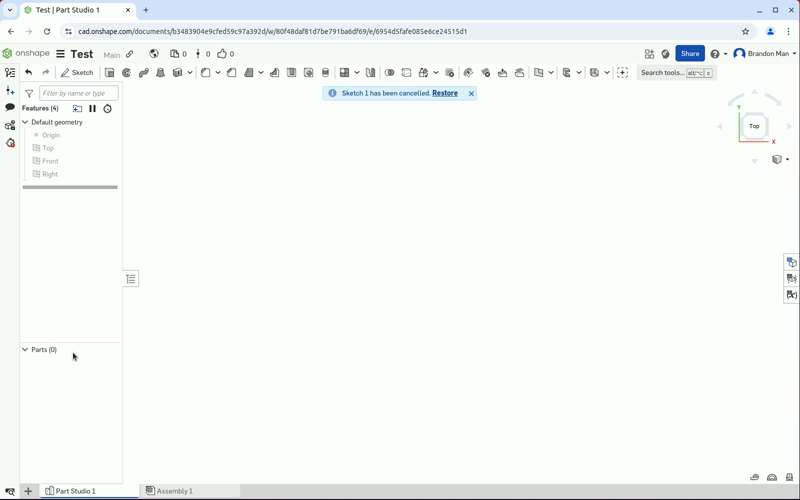
key(space)
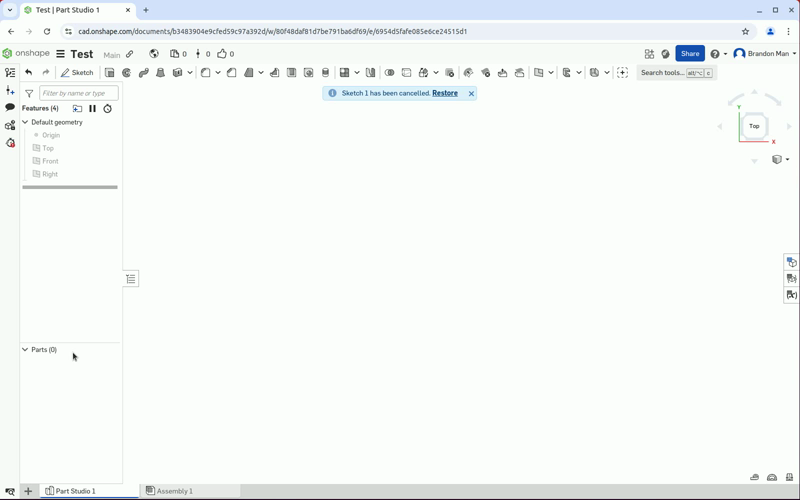
key_down(shift)
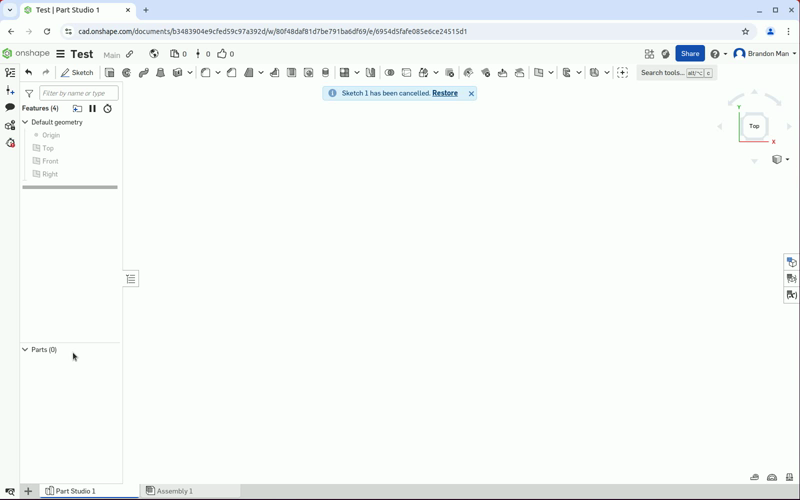
key(up)
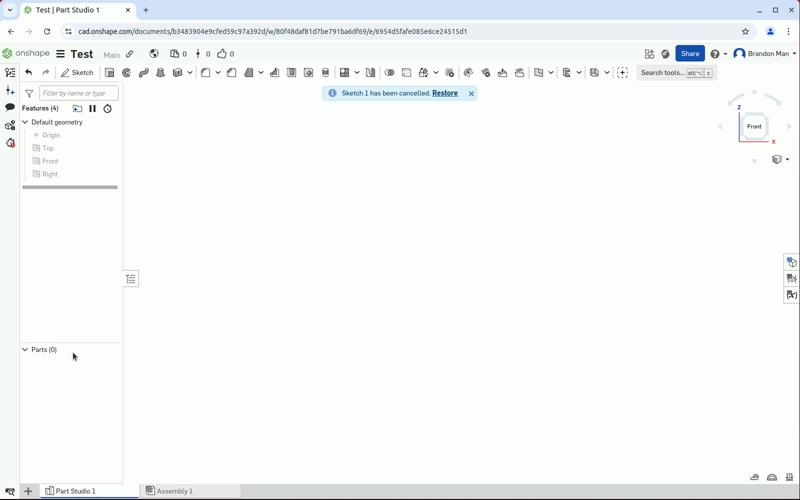
key_up(shift)
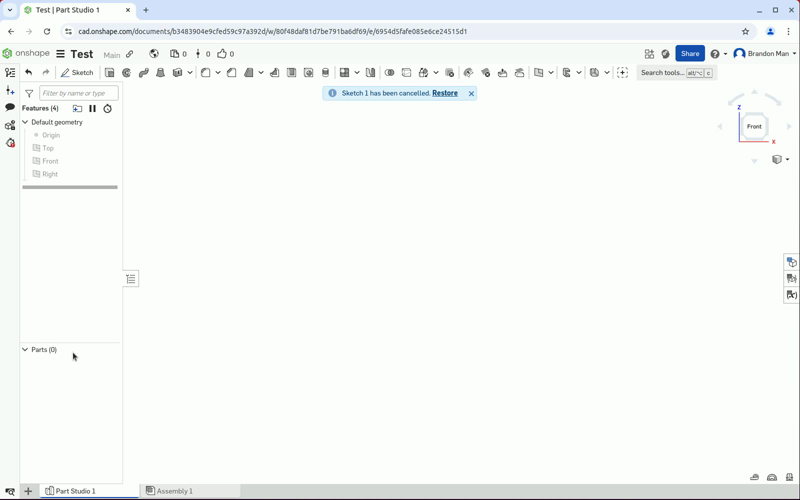
mouse_move(73, 352)
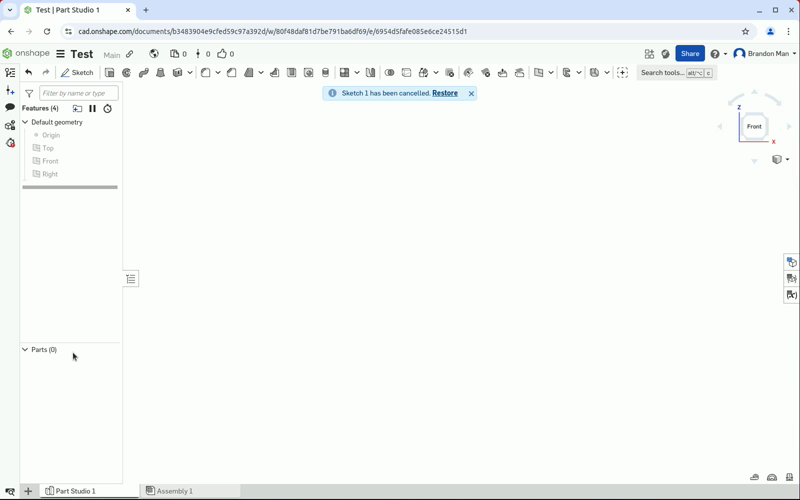
key(shift+y)
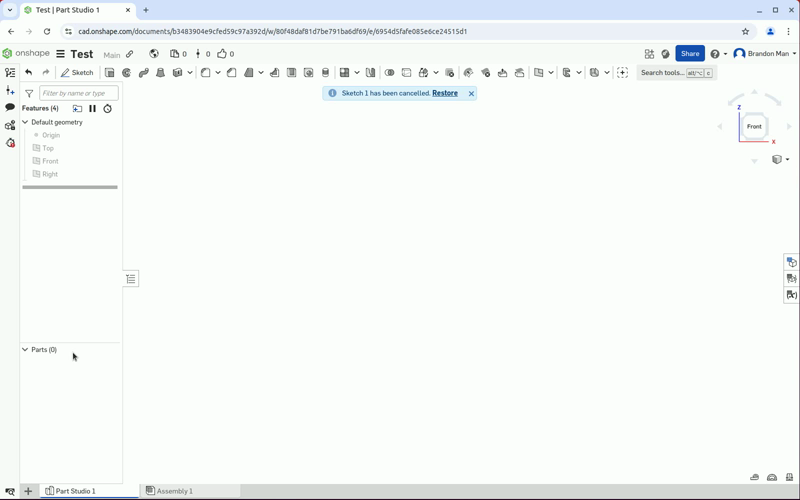
key(shift+s)
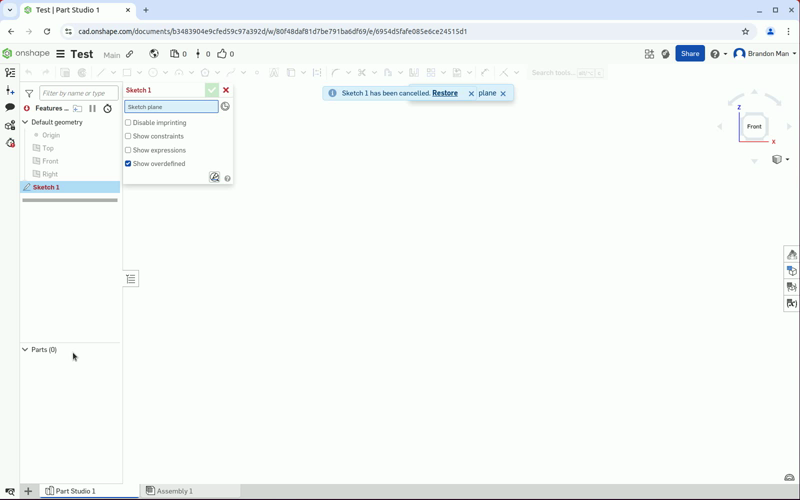
mouse_move(73, 163)
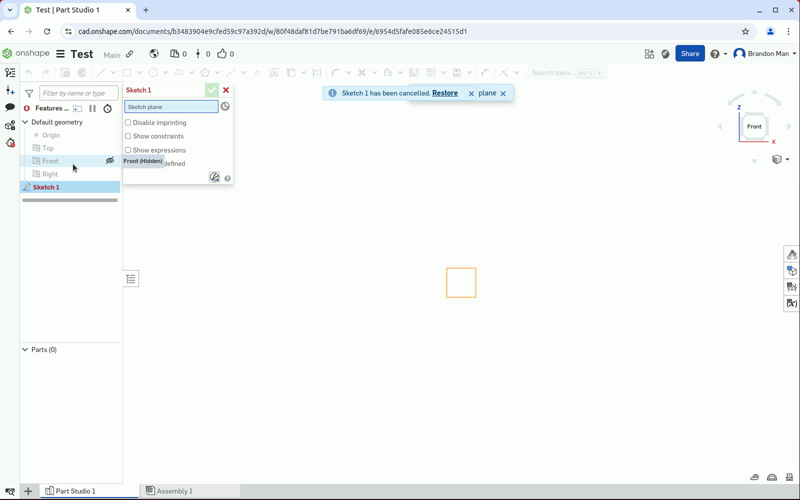
click(73, 163)
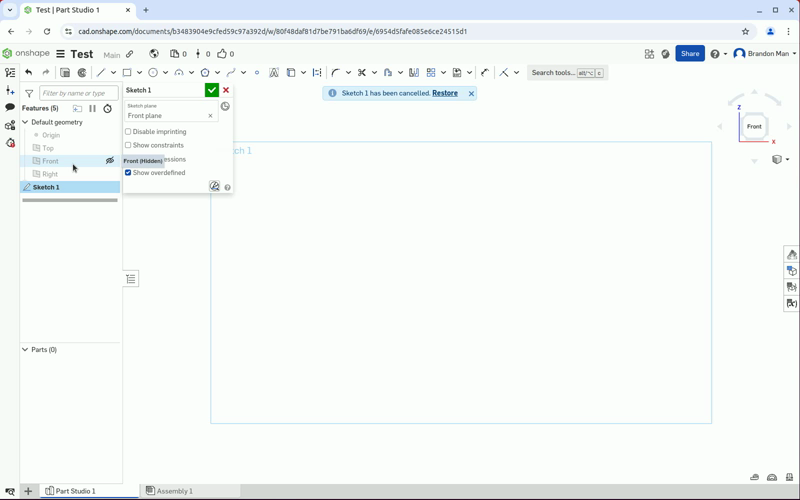
mouse_move(73, 352)
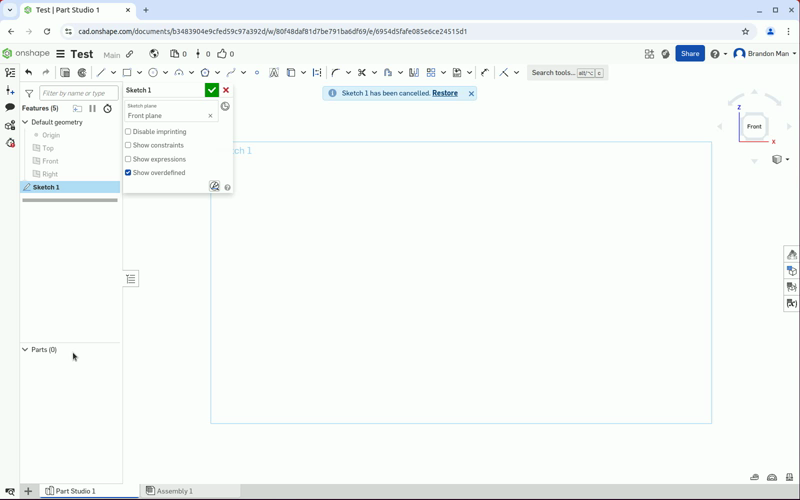
key(y)
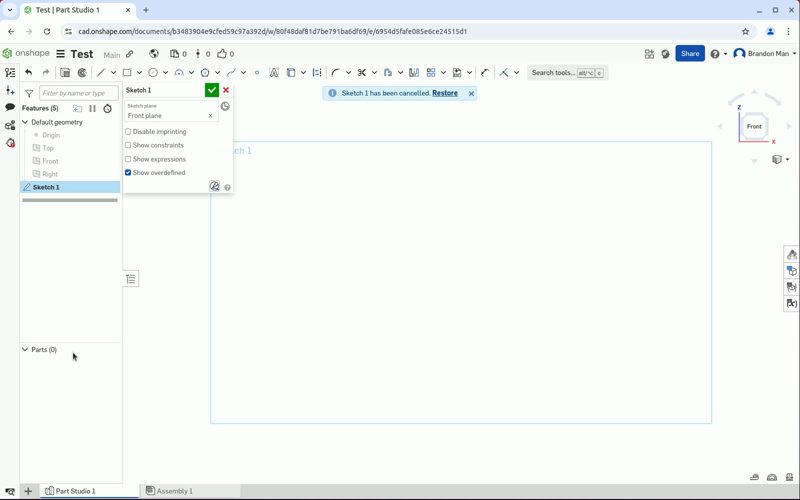
key(c)
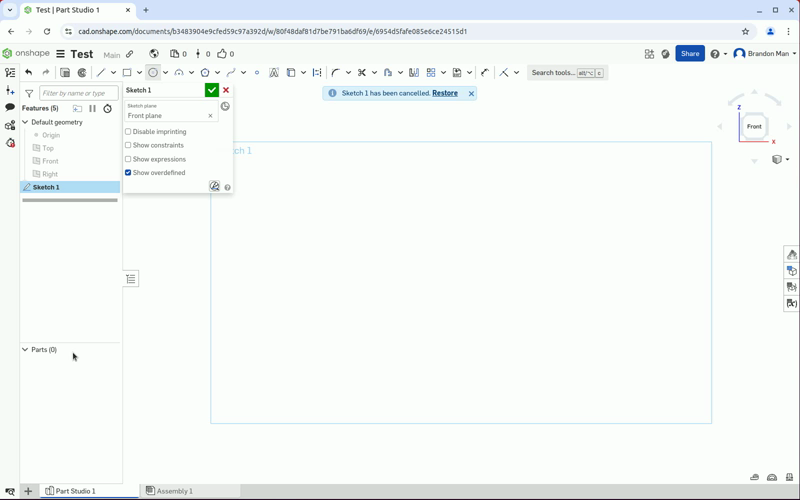
key_down(shift)
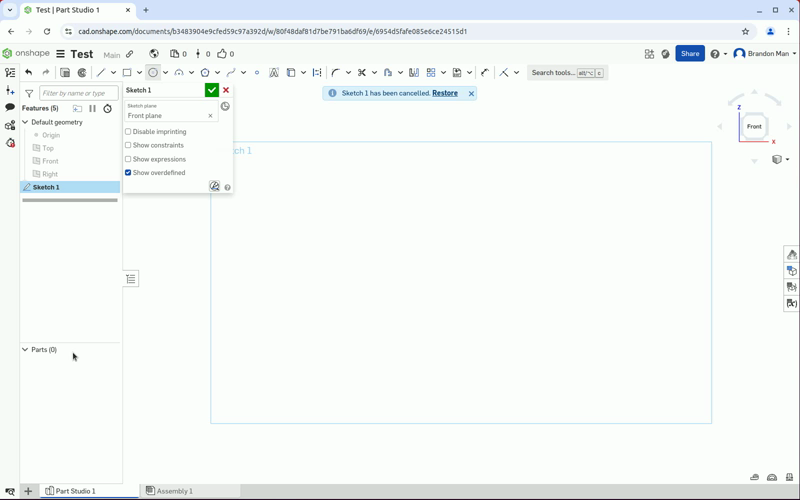
mouse_move(461, 282)
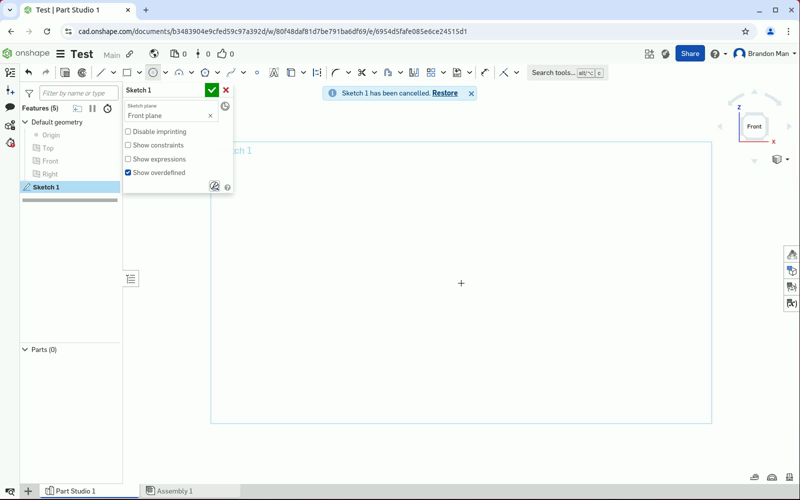
click(461, 282)
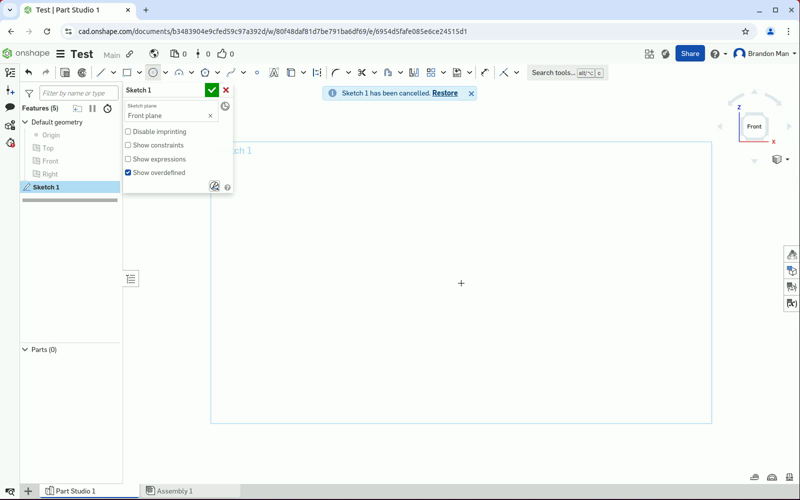
key_up(shift)
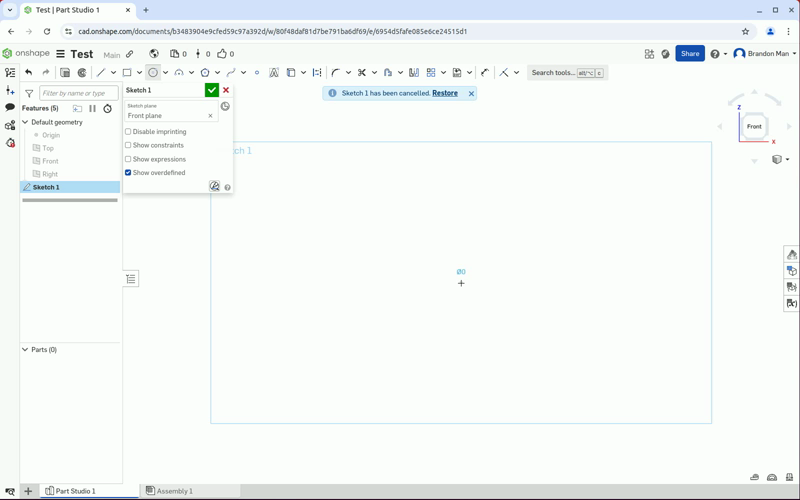
mouse_move(559, 282)
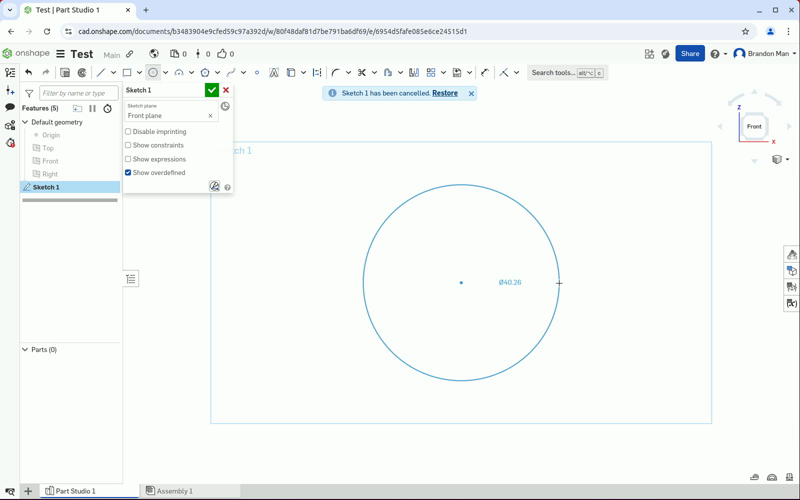
click(559, 282)
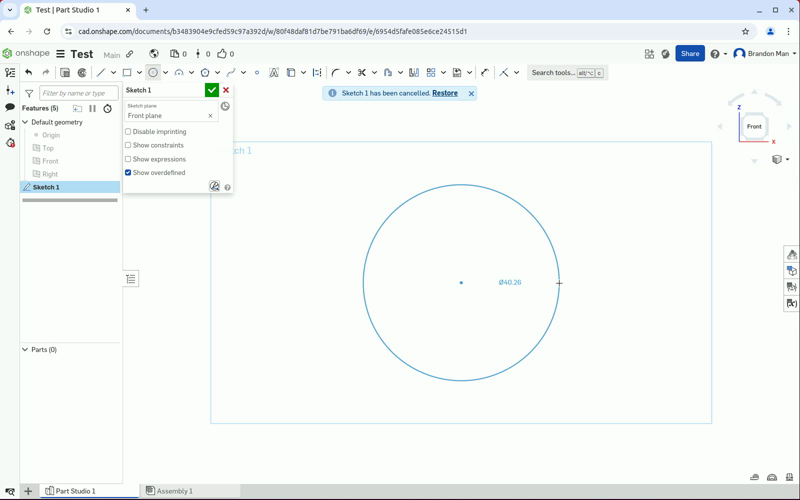
key(esc)
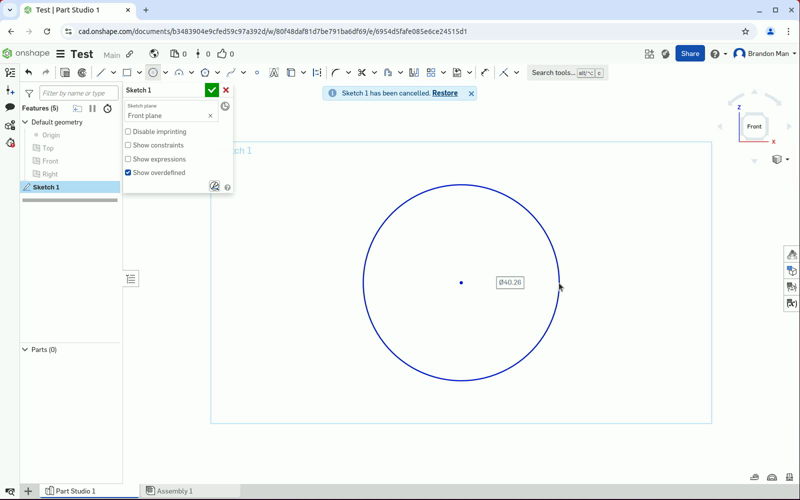
mouse_move(501, 235)
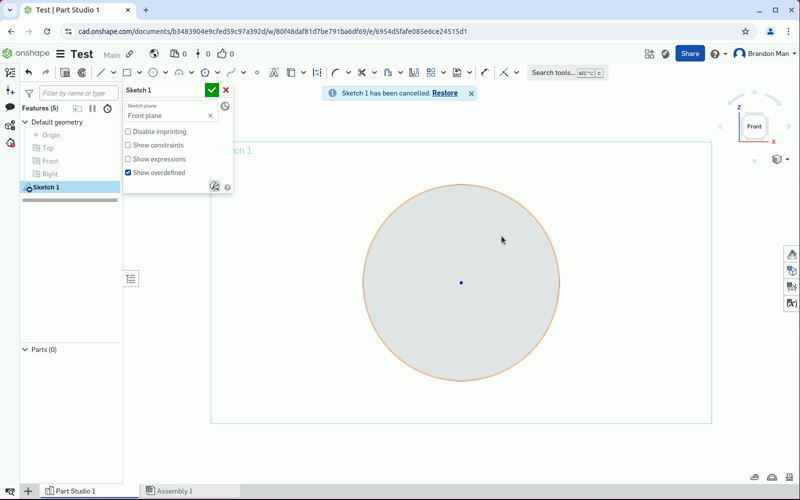
click(501, 235)
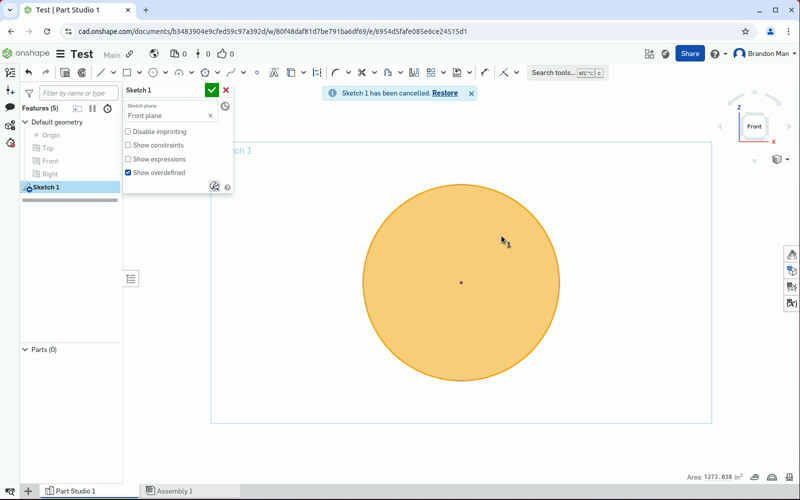
mouse_move(73, 352)
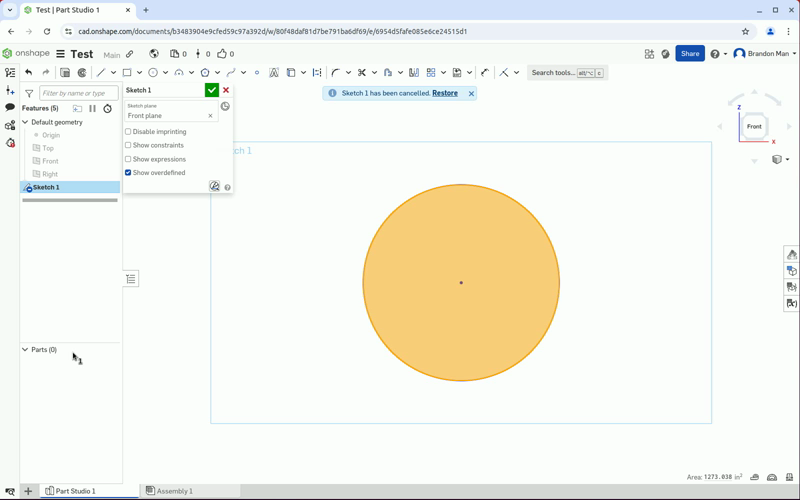
key(shift+y)
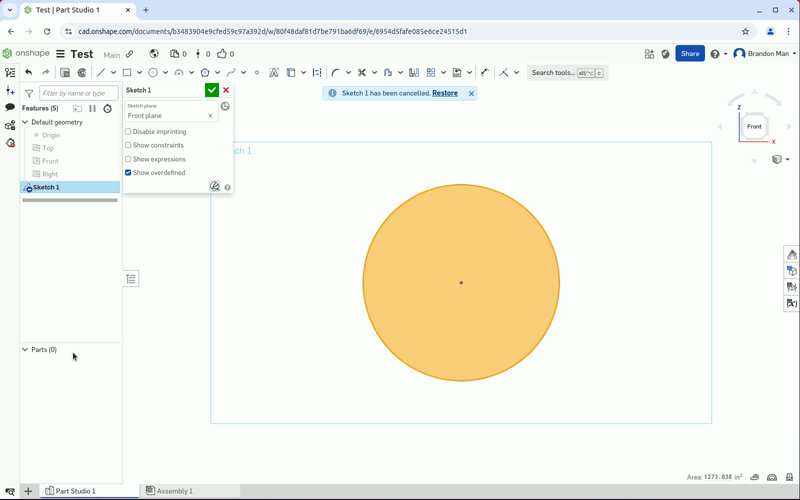
key(shift+e)
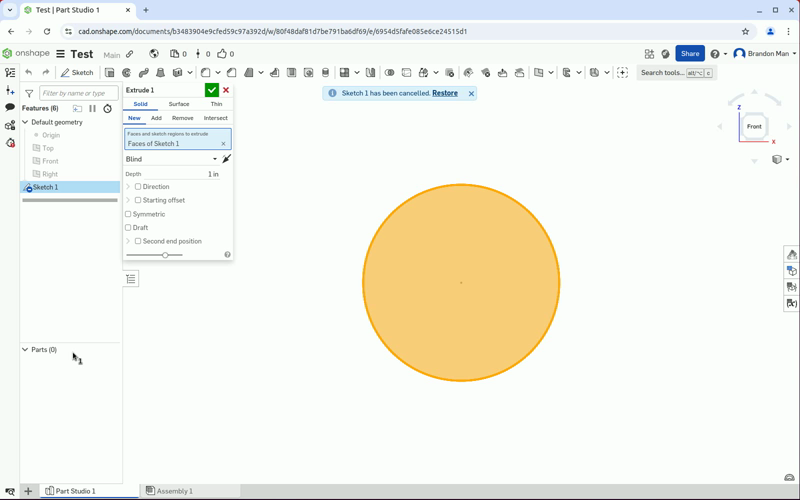
mouse_move(143, 106)
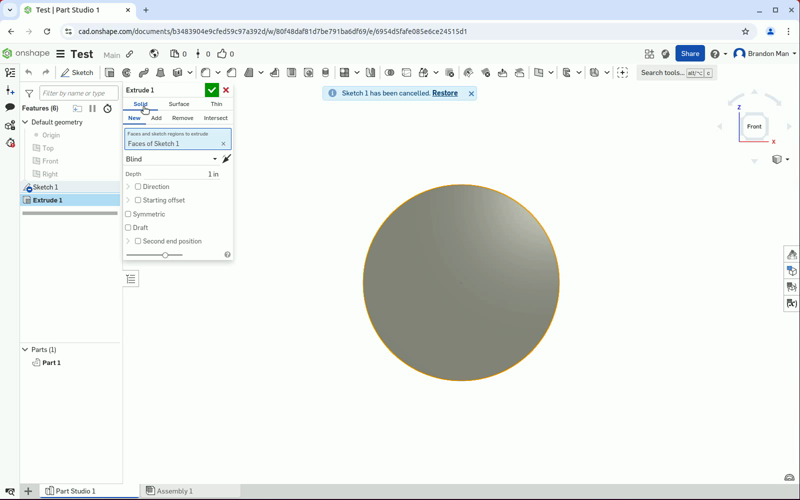
click(143, 106)
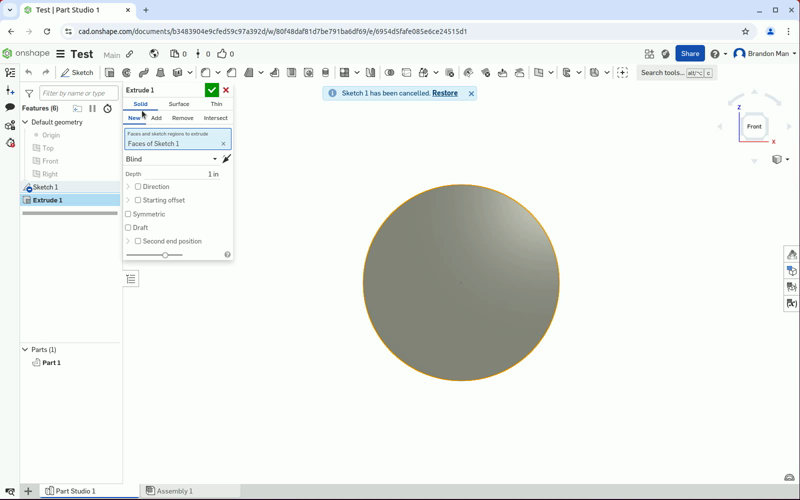
mouse_move(137, 120)
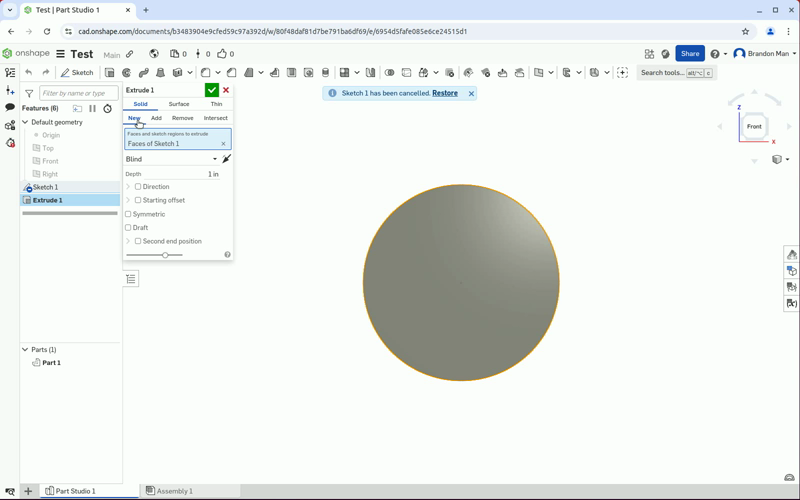
click(137, 120)
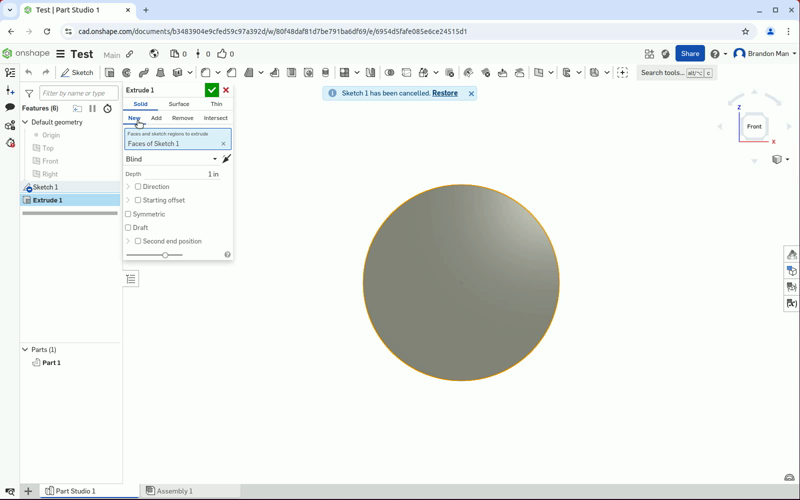
key(tab, 4)
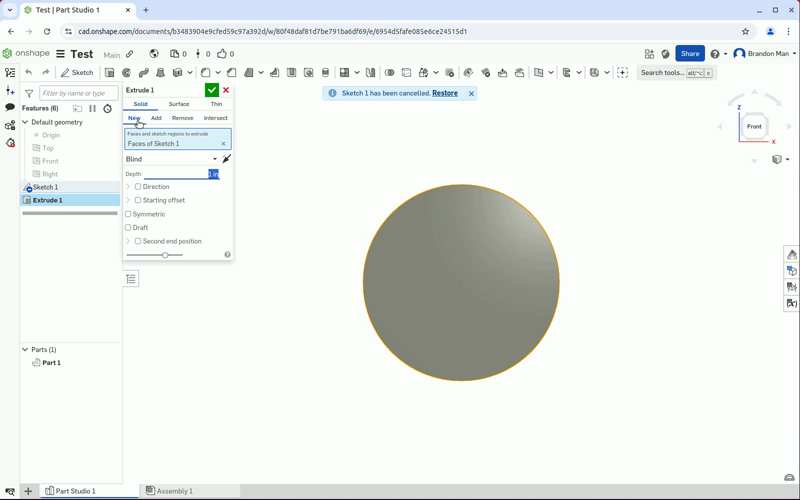
text(23.108)
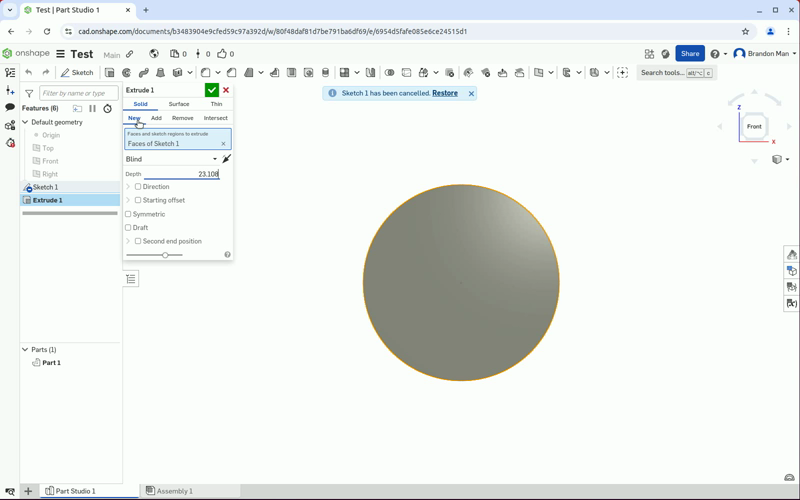
key(enter)
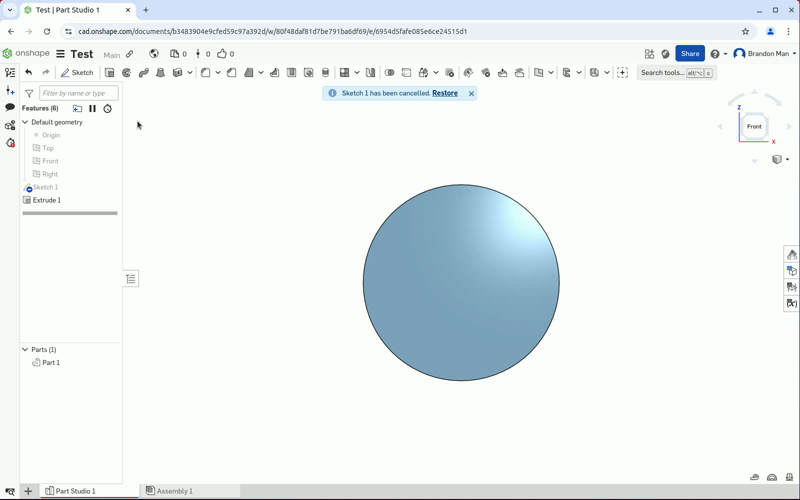
key(shift+h)
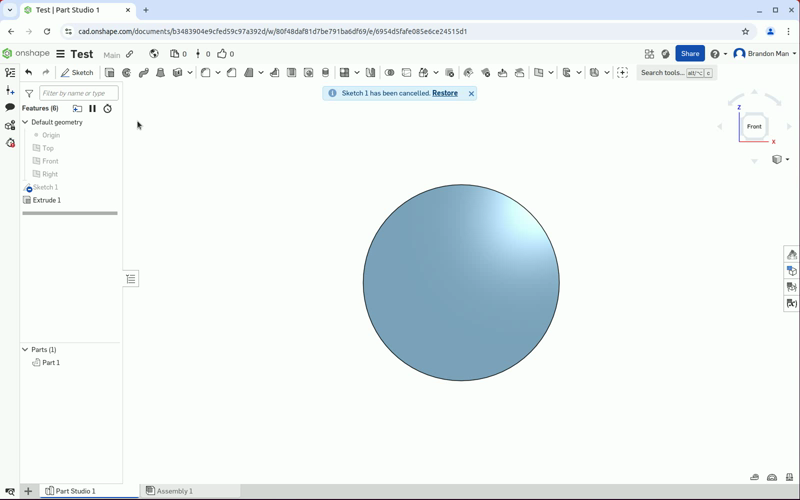
key(shift+h)
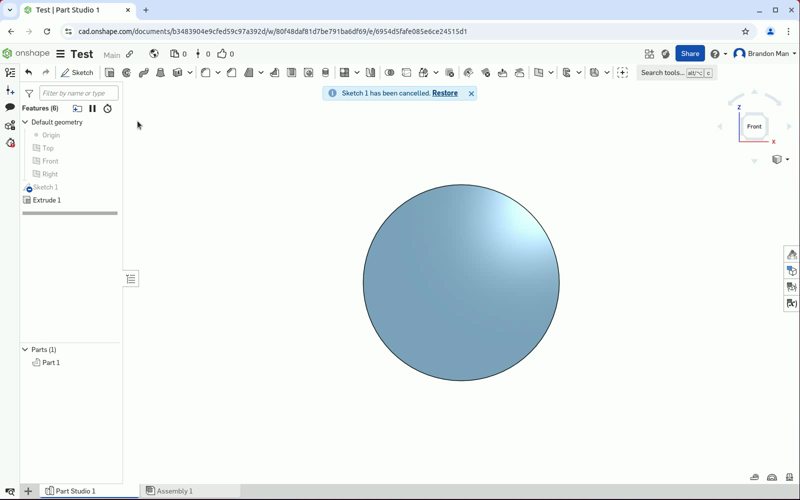
mouse_move(73, 189)
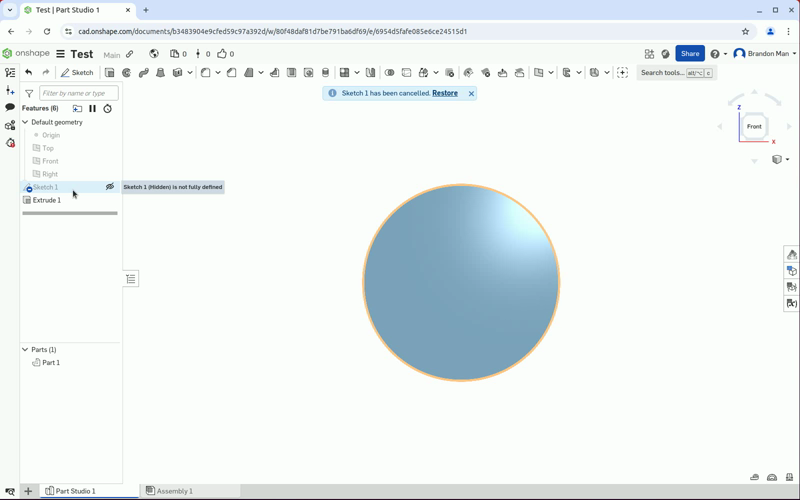
click(73, 189)
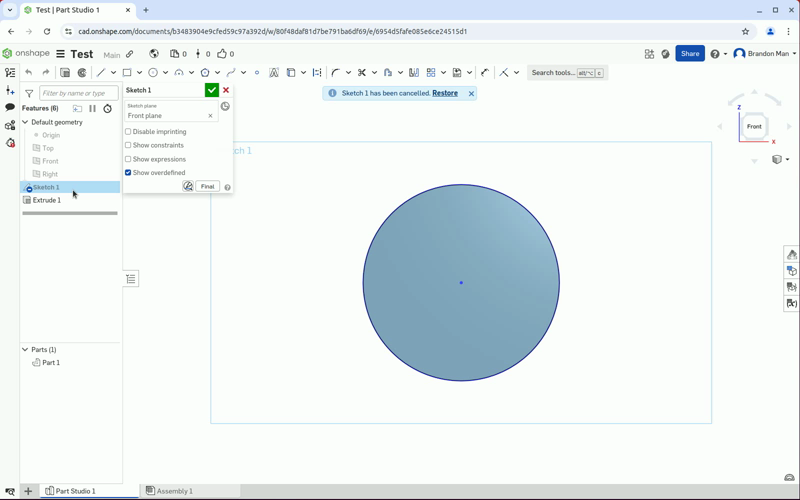
mouse_move(229, 92)
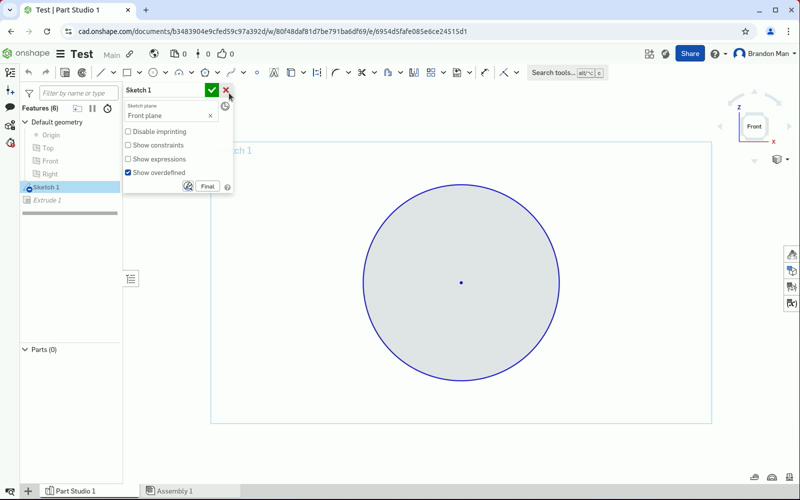
click(229, 92)
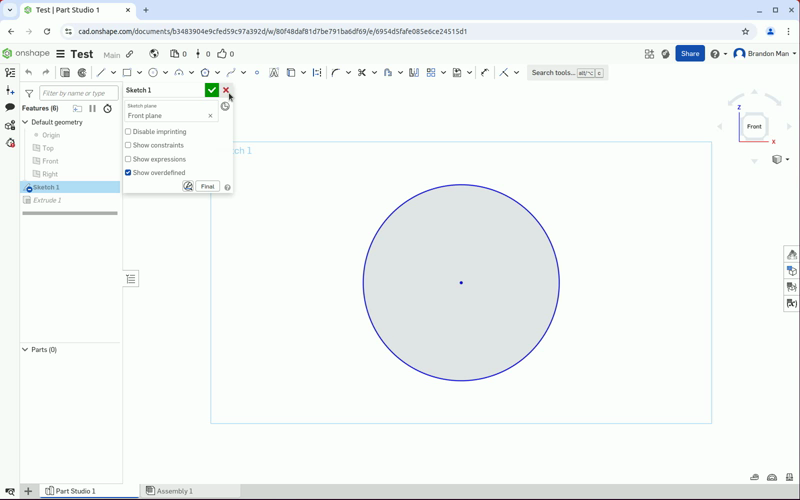
key(shift+s)
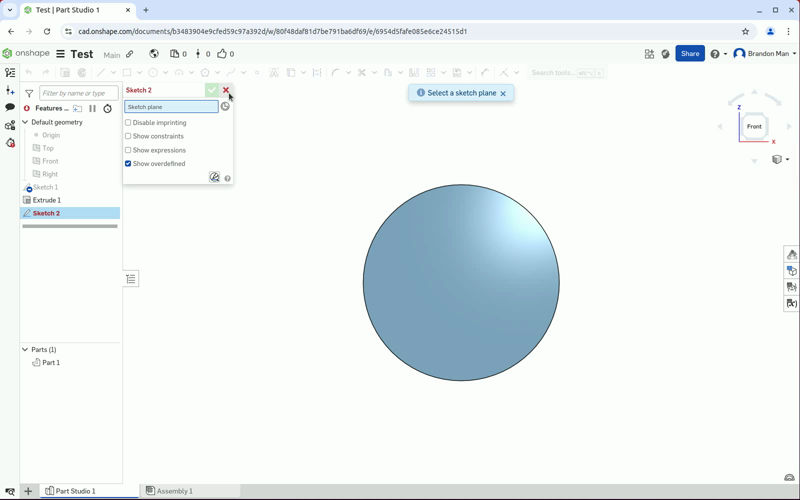
mouse_move(73, 163)
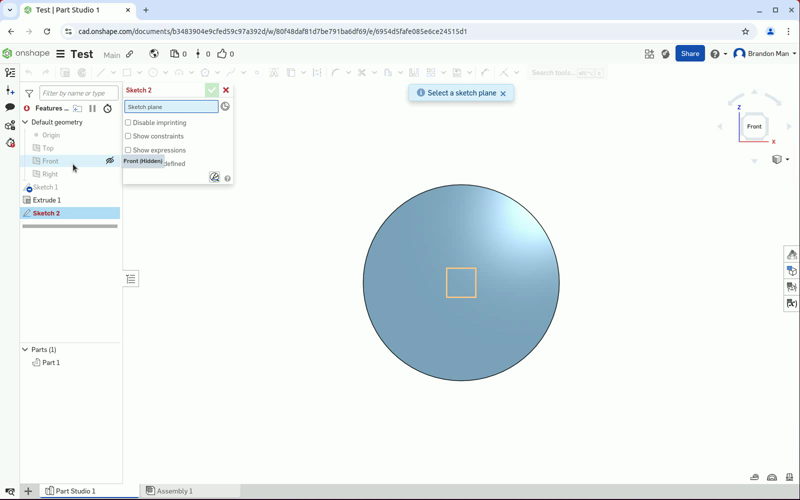
click(73, 163)
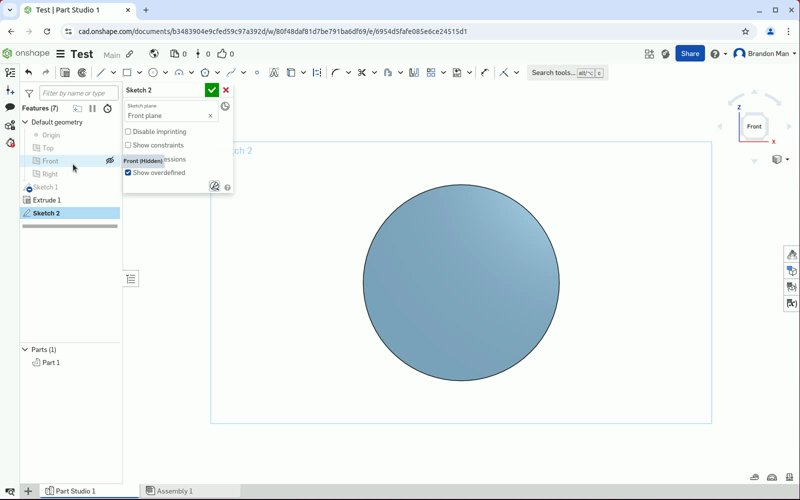
mouse_move(73, 352)
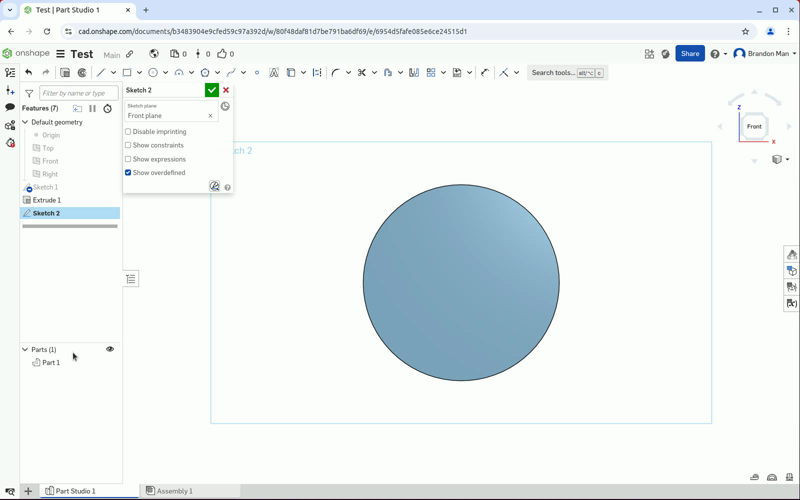
key(y)
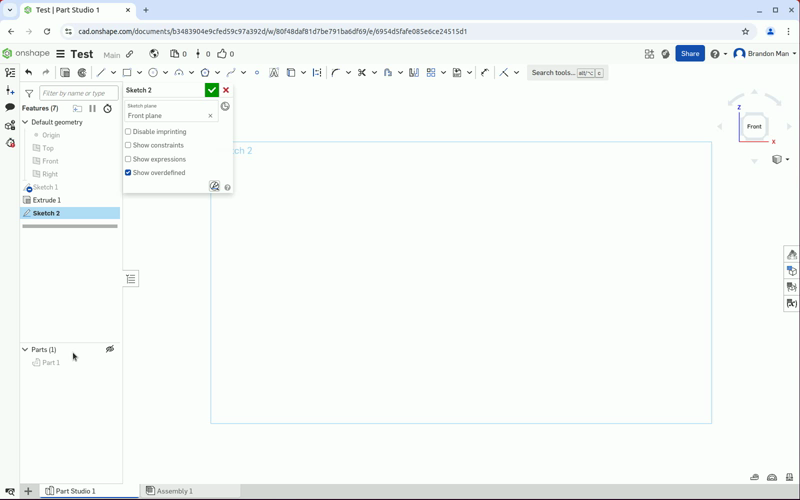
key(c)
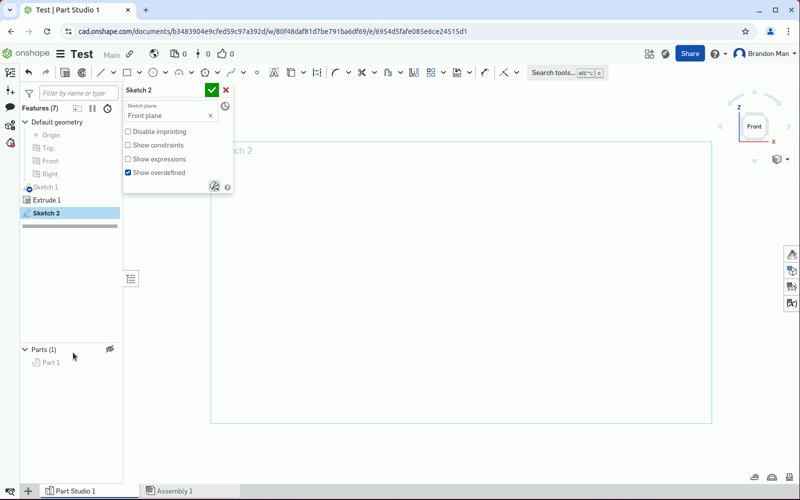
key_down(shift)
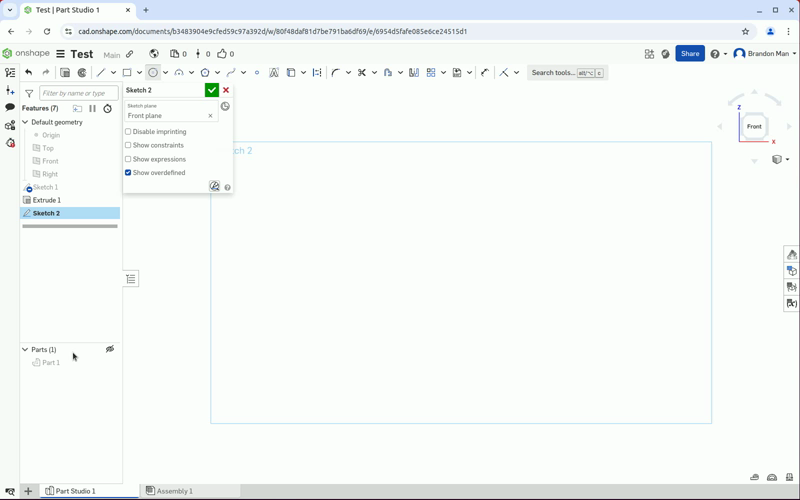
mouse_move(461, 282)
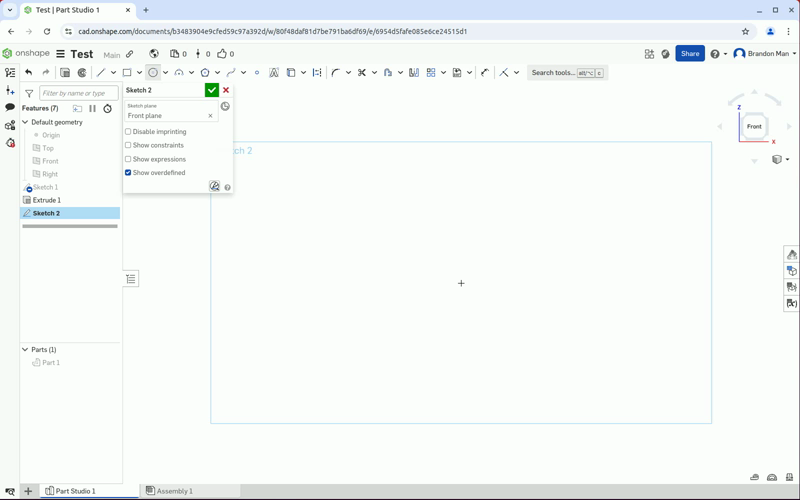
click(461, 282)
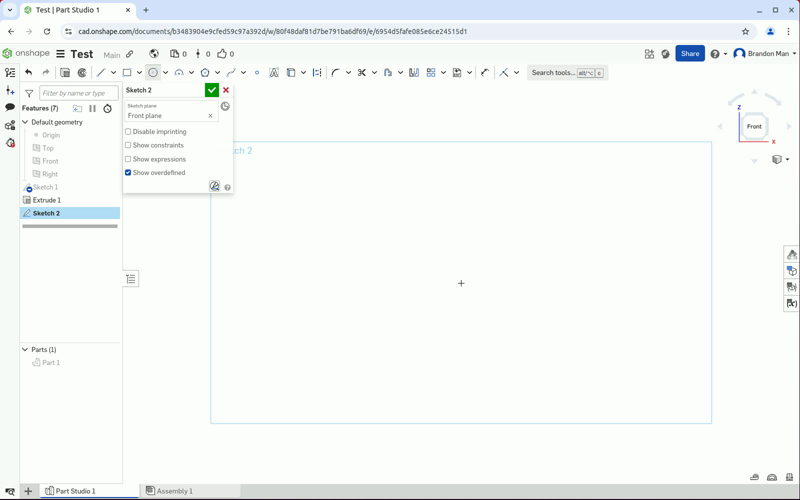
key_up(shift)
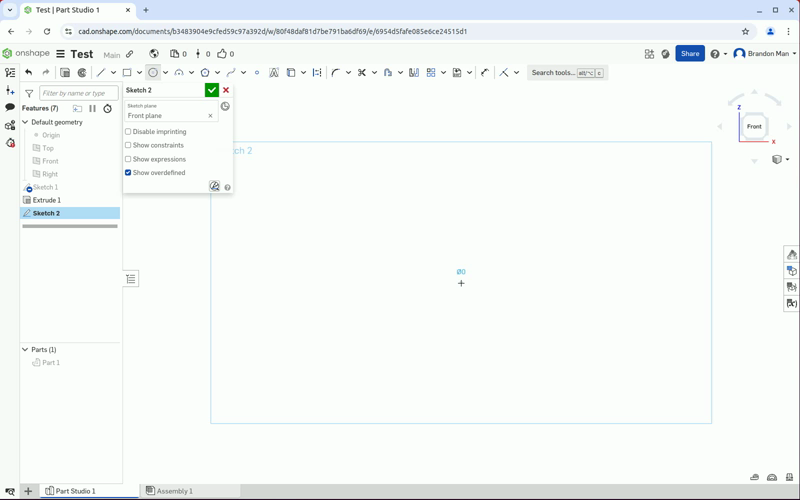
mouse_move(559, 282)
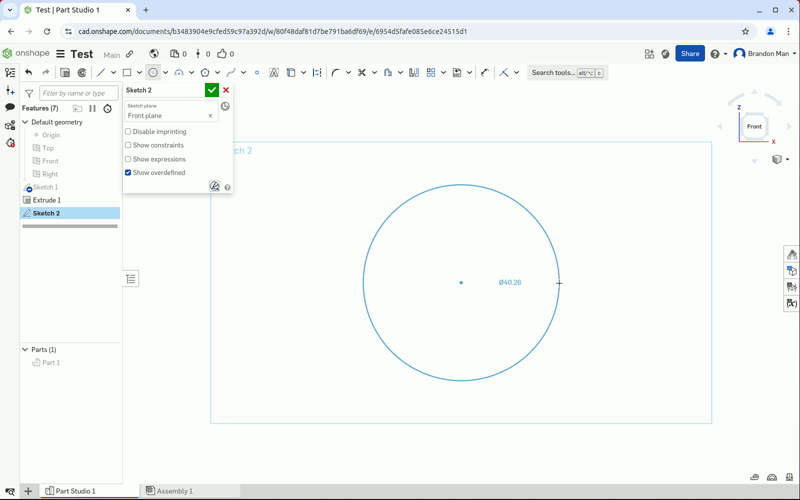
click(559, 282)
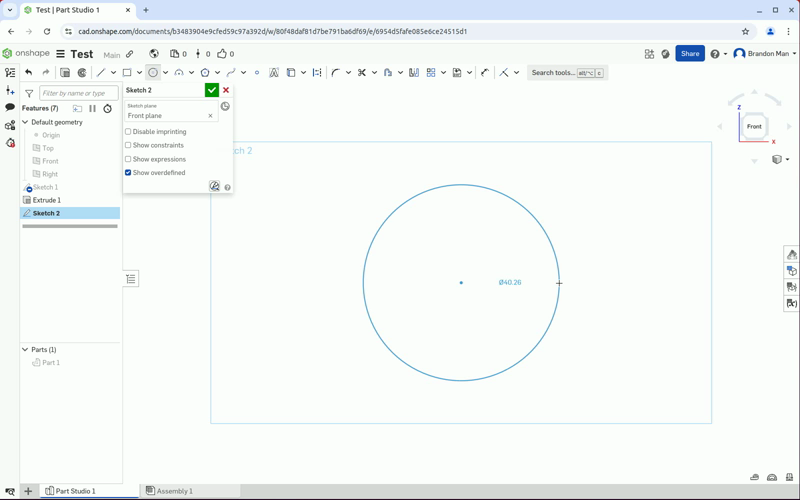
key(esc)
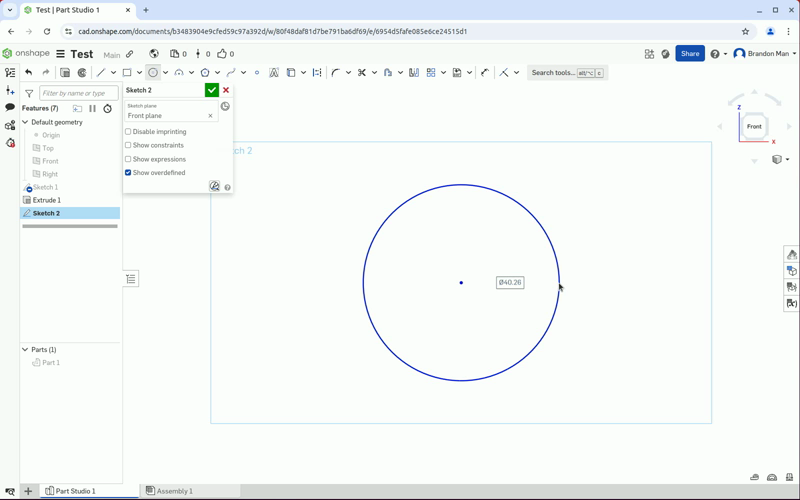
mouse_move(474, 220)
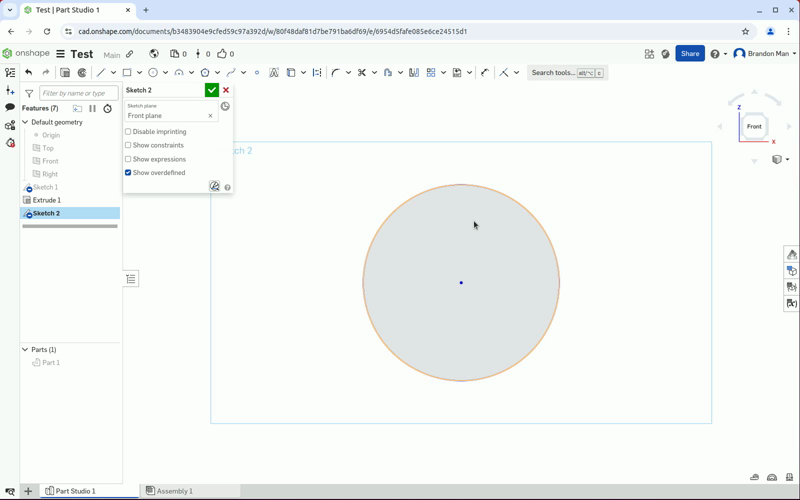
click(474, 220)
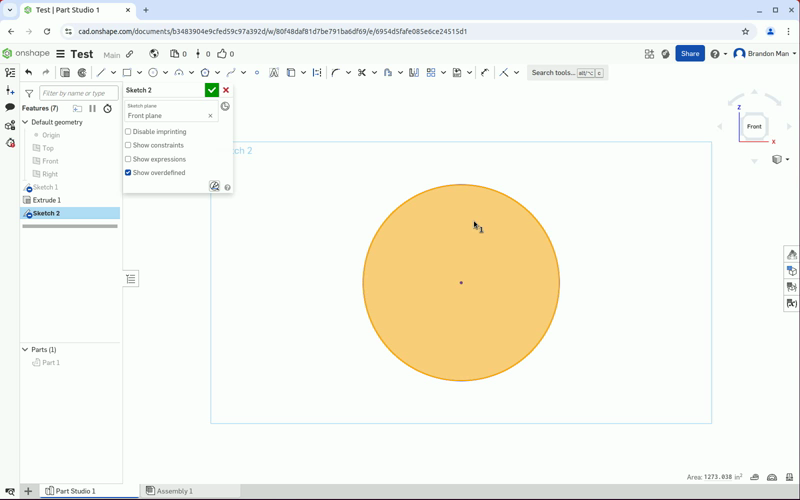
mouse_move(73, 352)
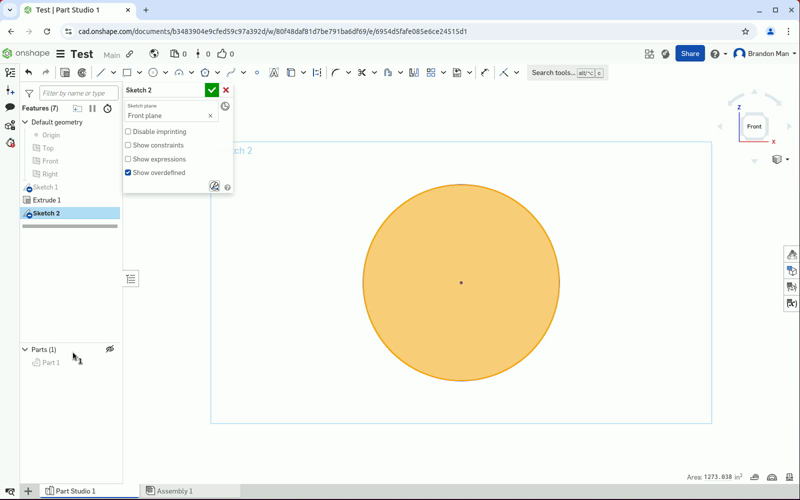
key(shift+y)
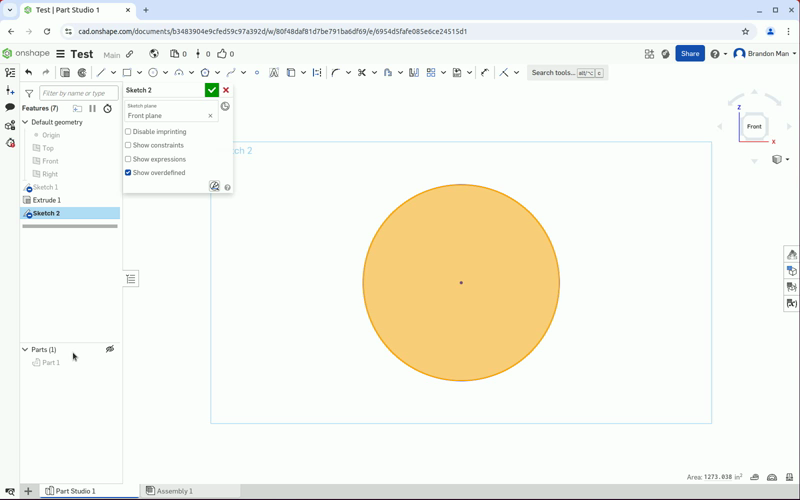
key(shift+e)
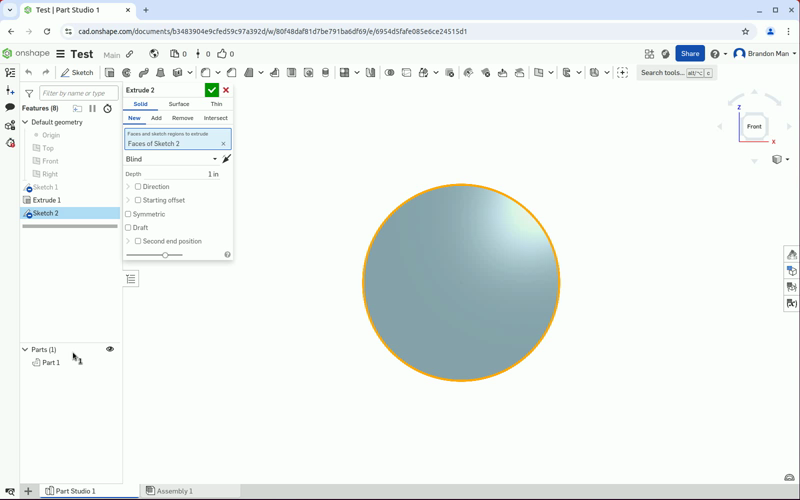
mouse_move(143, 106)
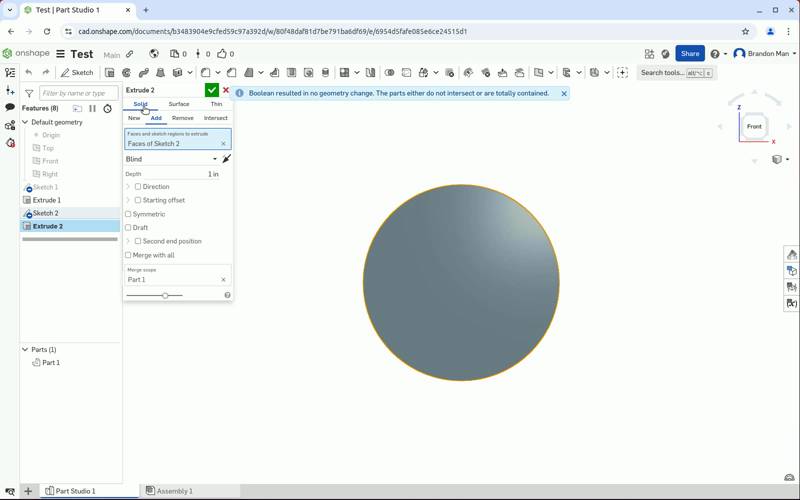
click(143, 106)
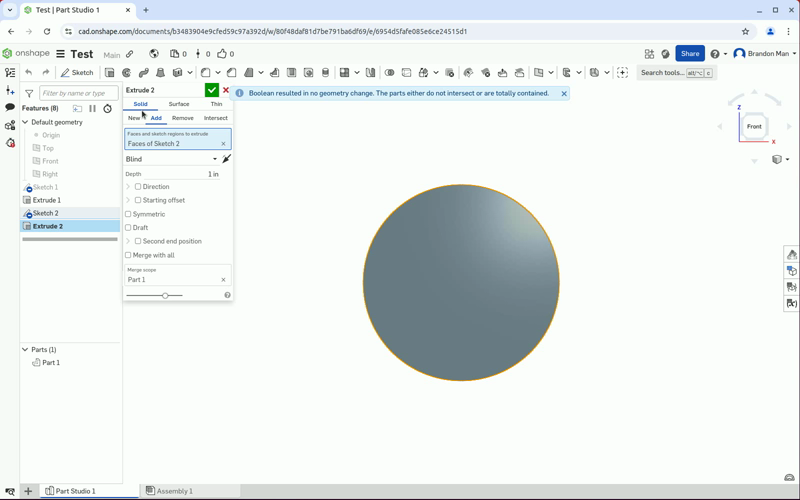
mouse_move(137, 120)
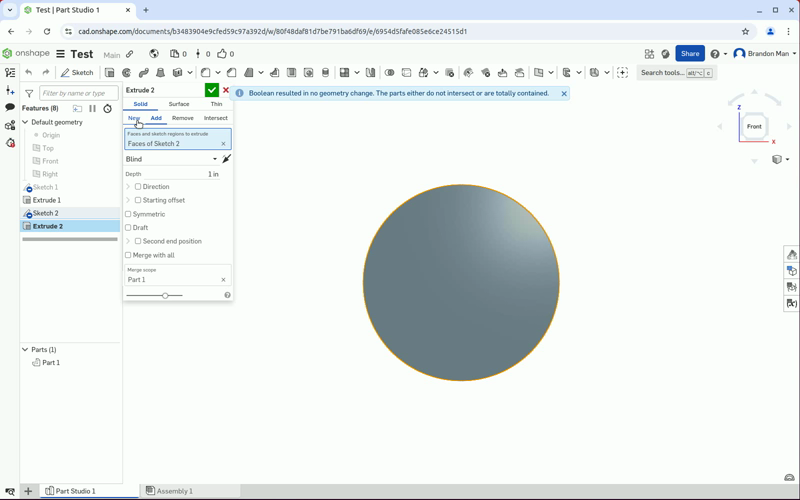
click(137, 120)
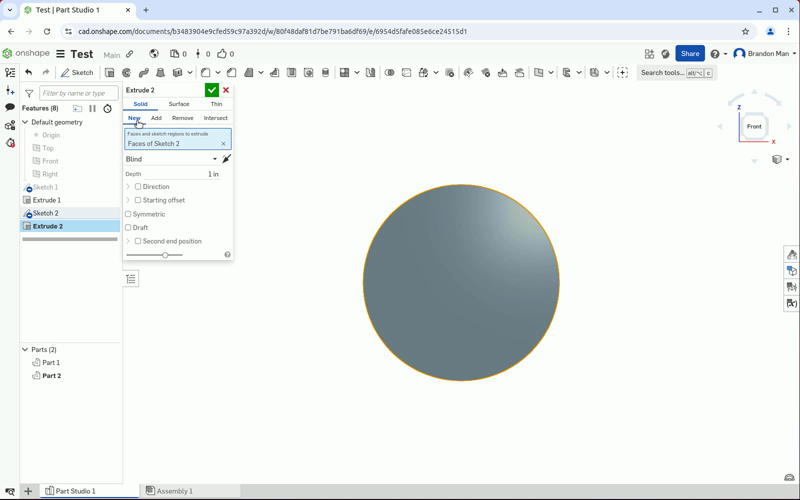
key(tab, 4)
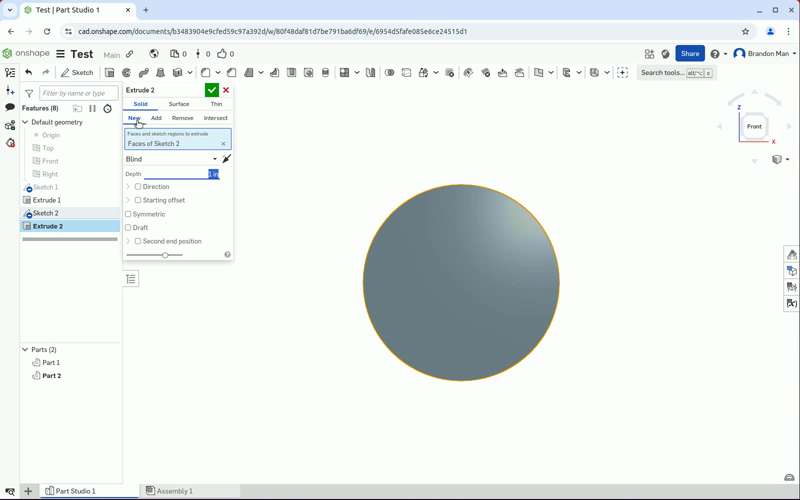
text(23.108)
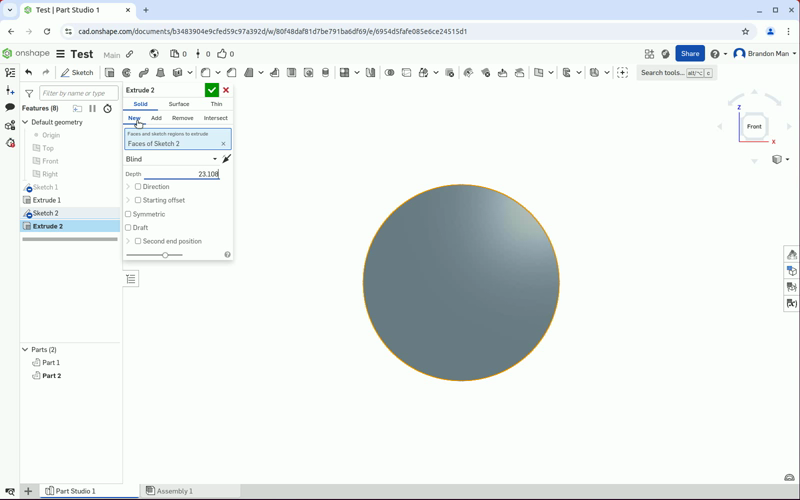
key(enter)
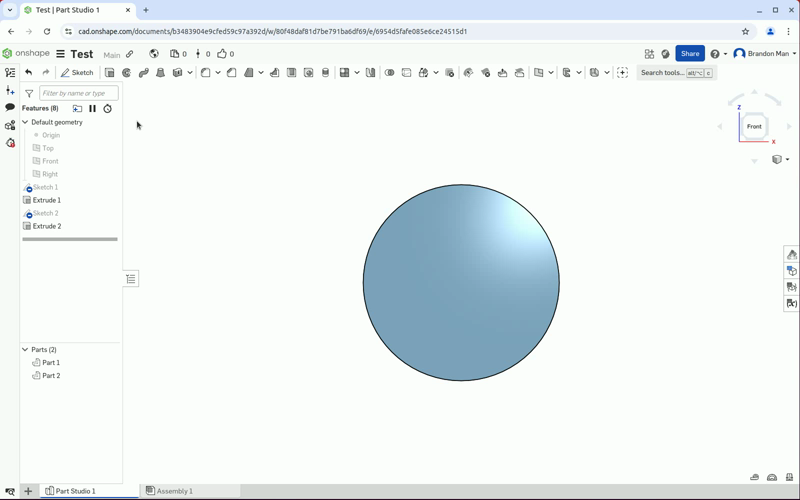
key(shift+h)
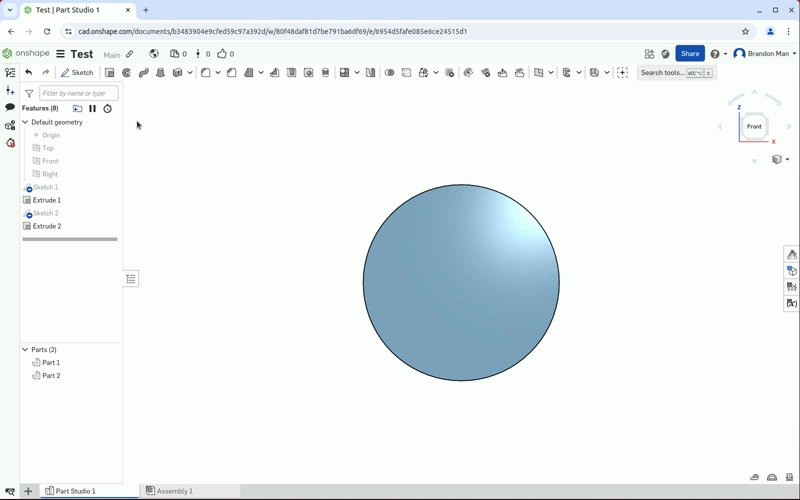
key(shift+h)
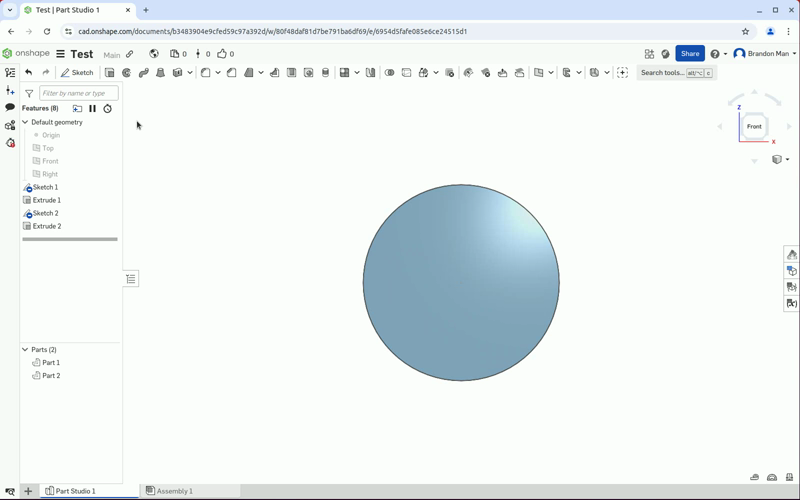
key(shift+7)
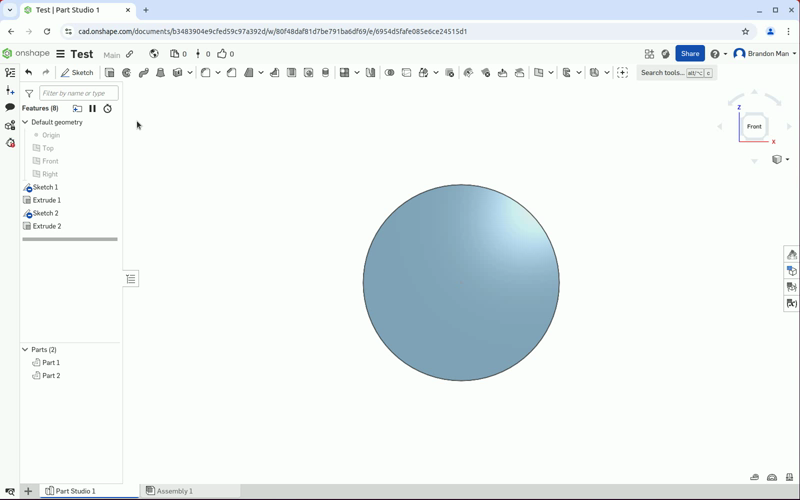
key(left, 2)
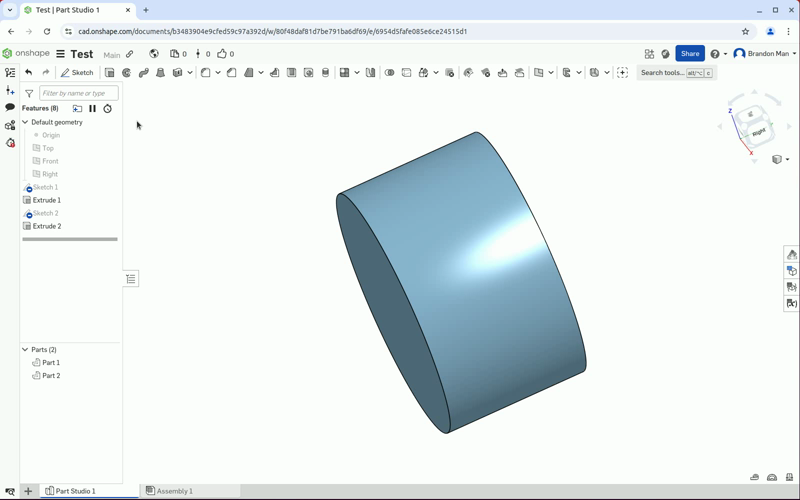
key(down, 2)
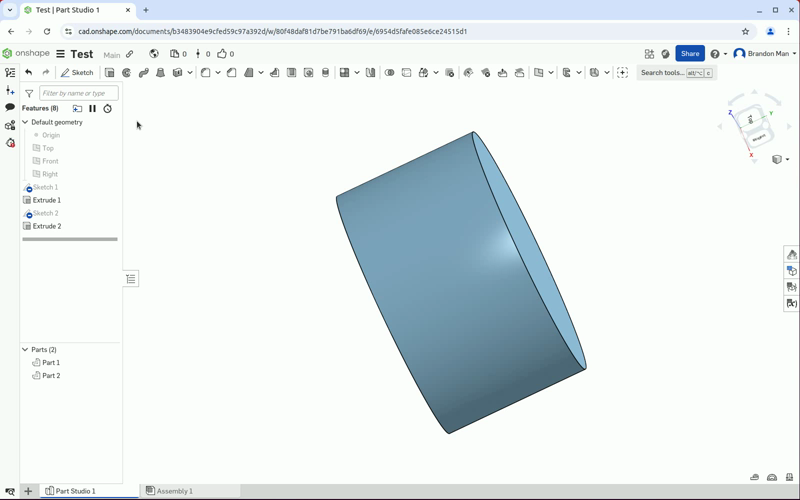
key(up, 2)
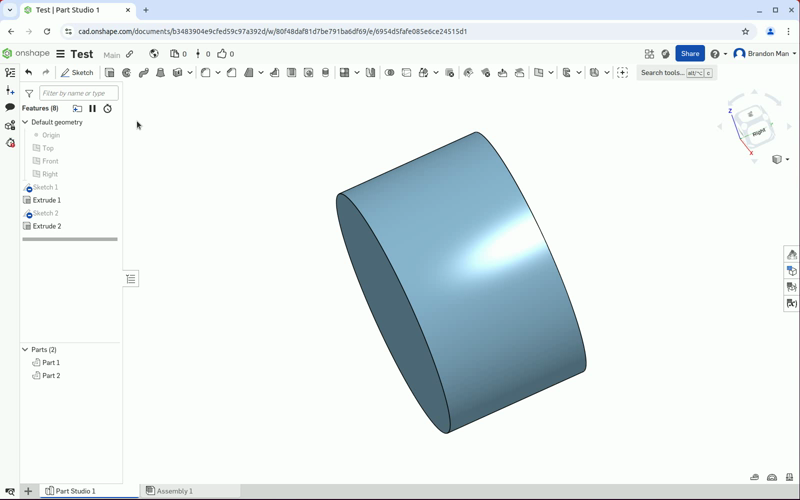
key(right, 2)
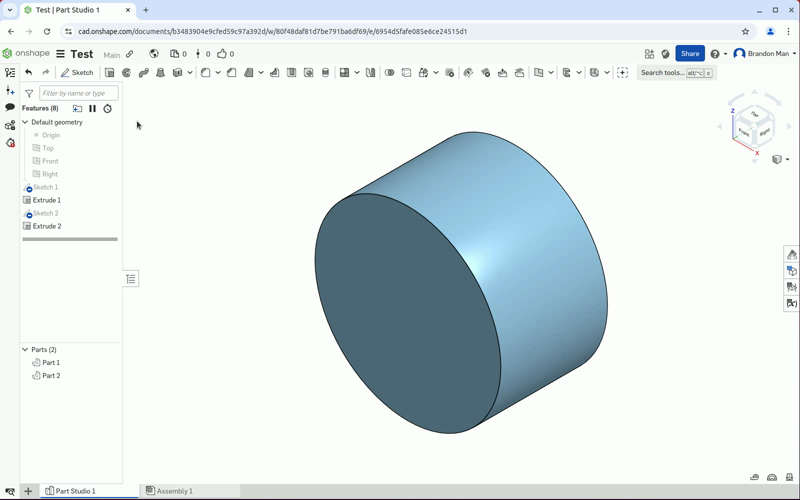
mouse_move(73, 189)
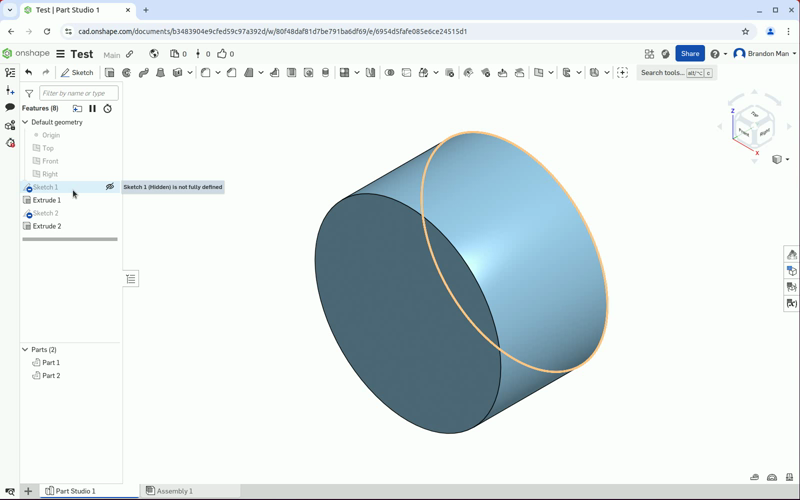
click(73, 189)